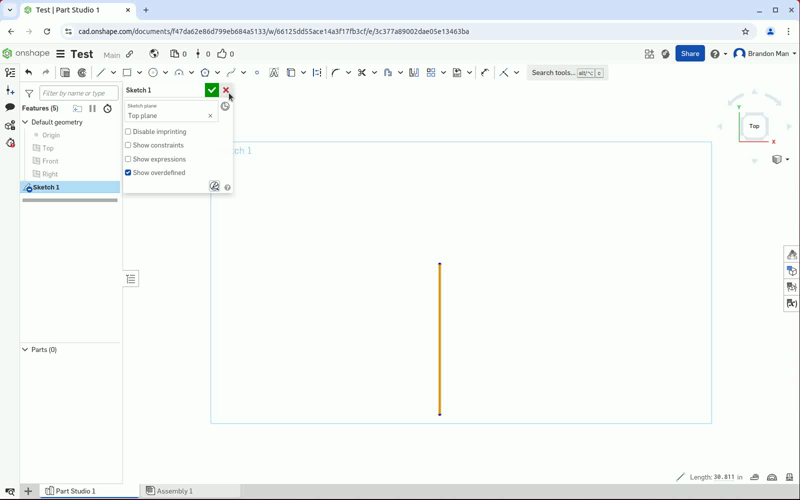
key(shift+h)
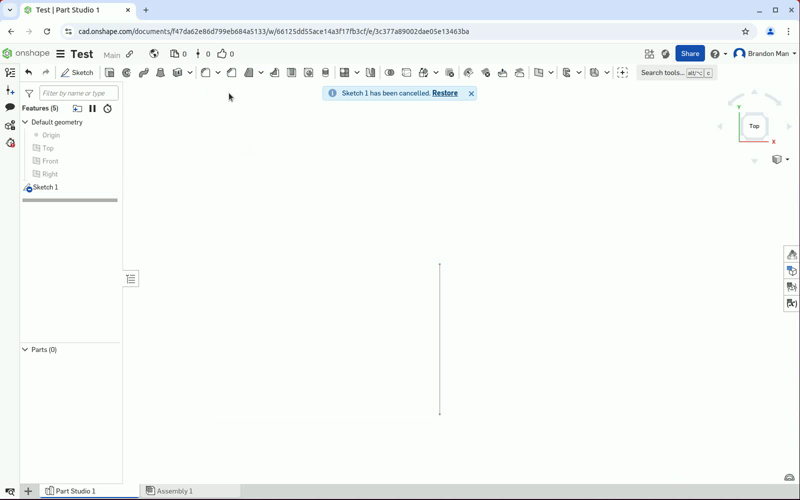
key(shift+s)
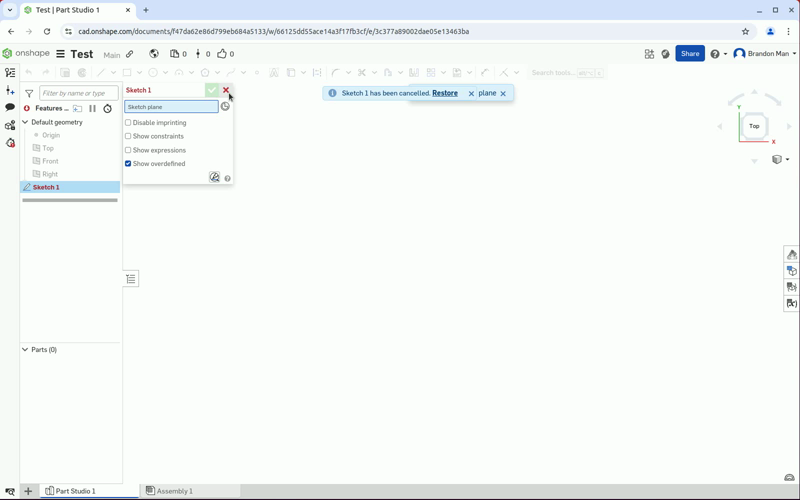
mouse_move(73, 150)
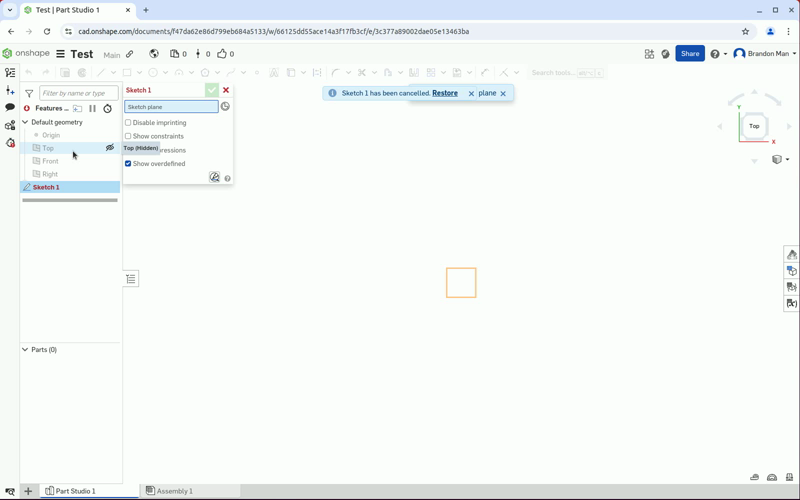
click(73, 150)
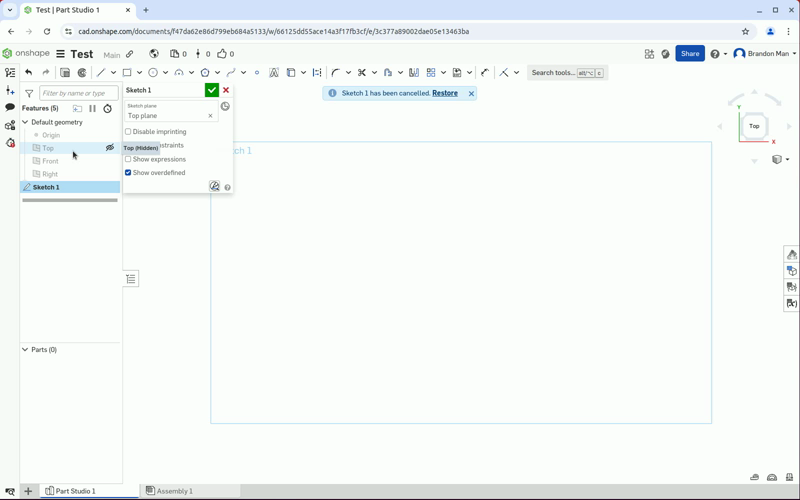
mouse_move(73, 352)
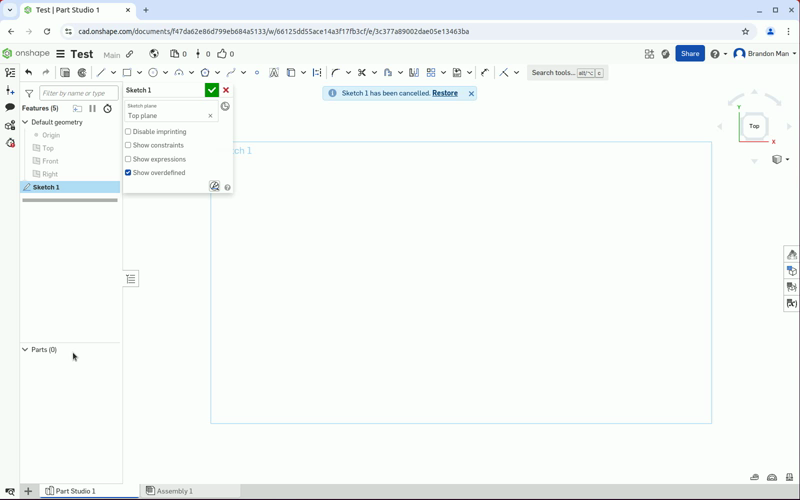
key(y)
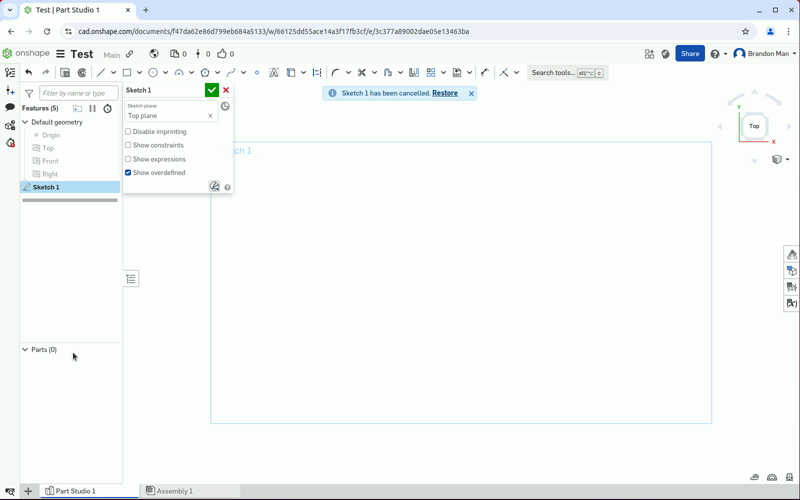
key(c)
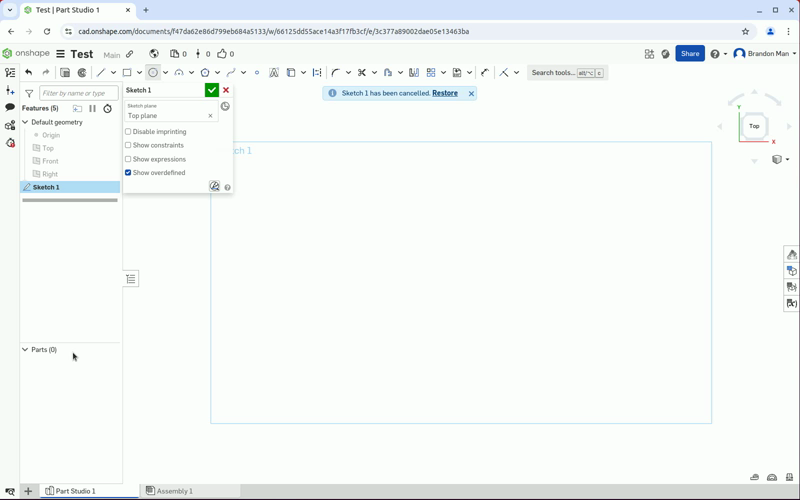
key_down(shift)
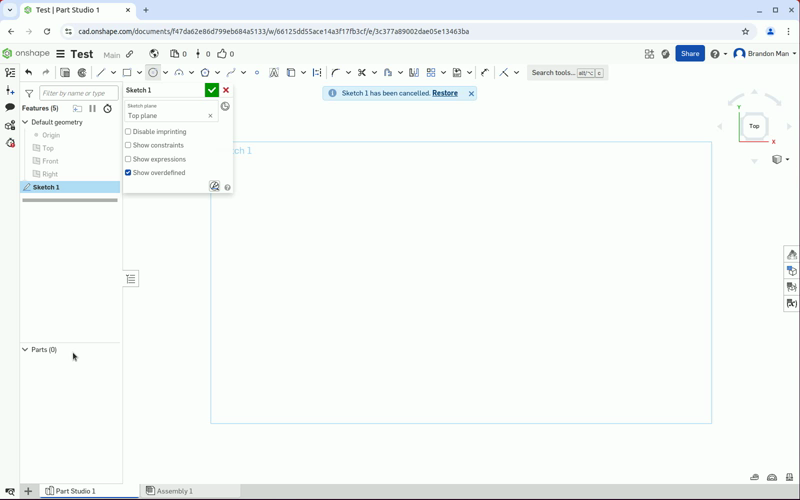
mouse_move(461, 282)
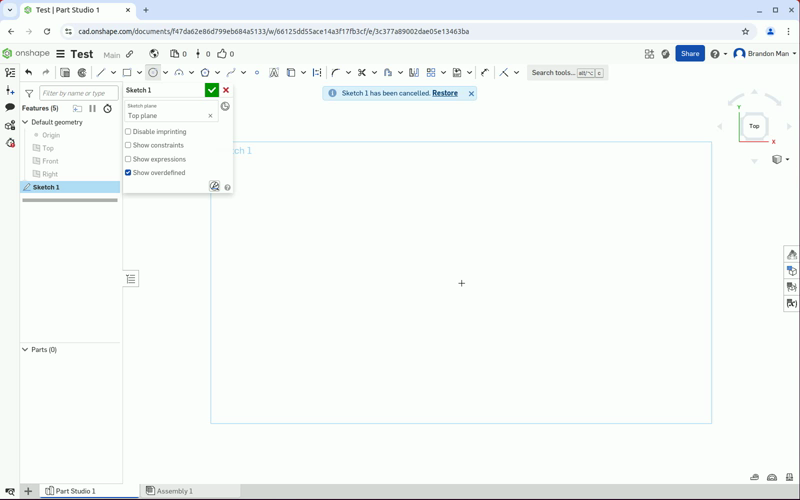
click(461, 282)
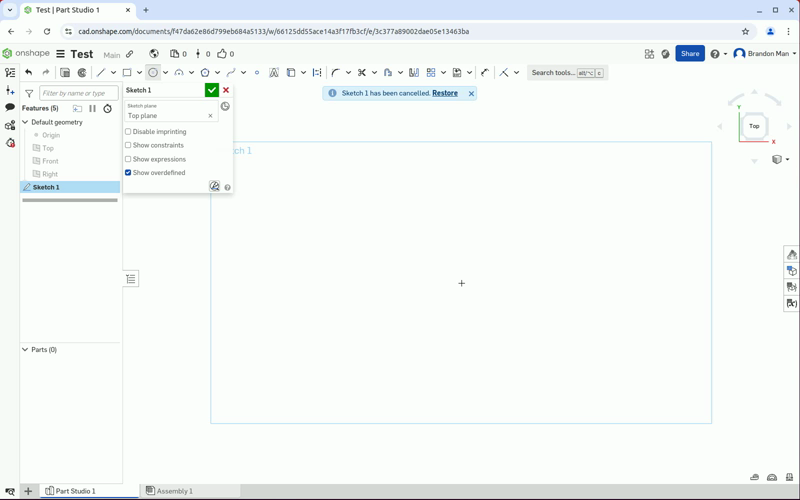
key_up(shift)
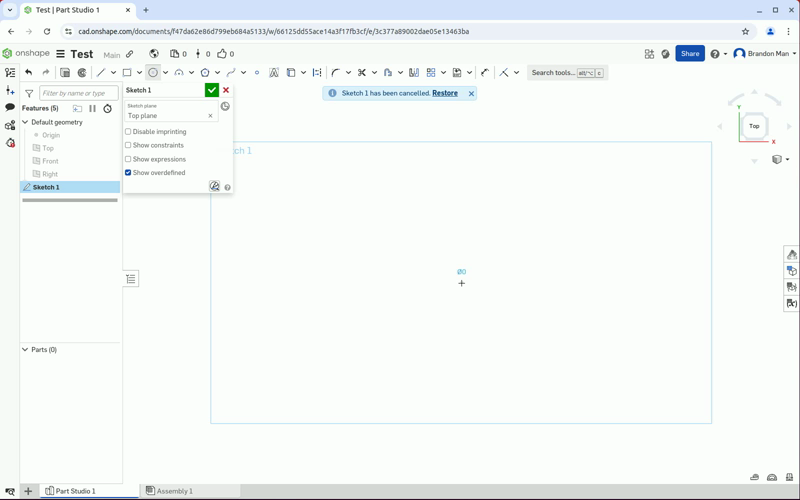
mouse_move(514, 282)
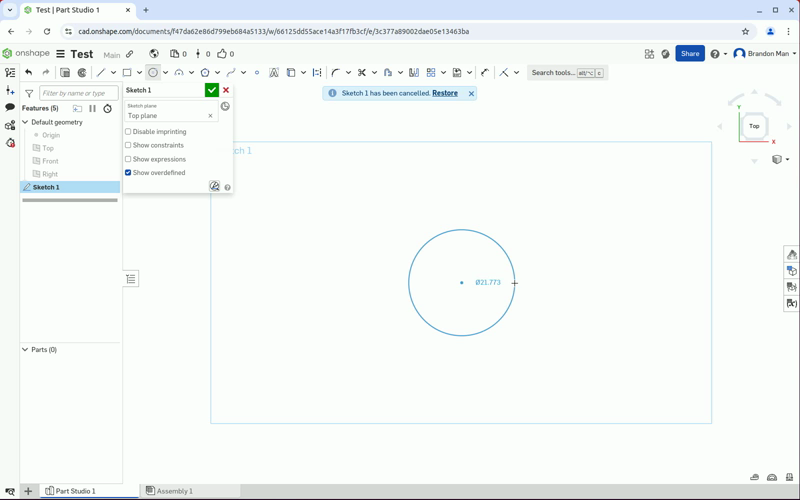
click(514, 282)
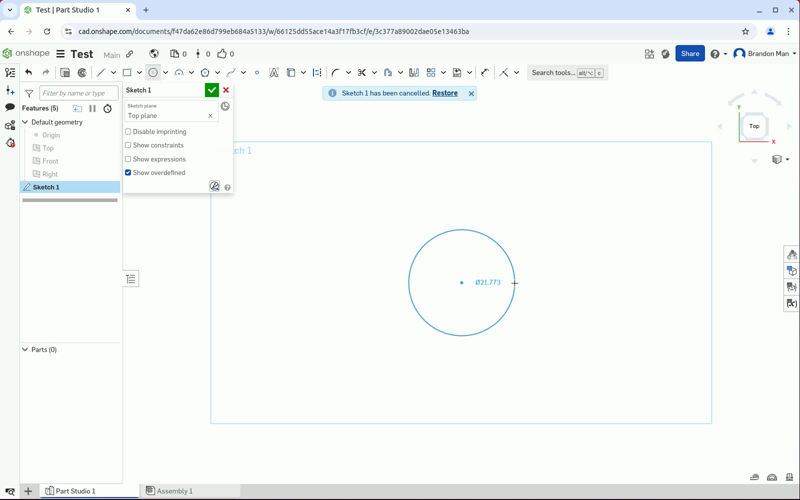
key(esc)
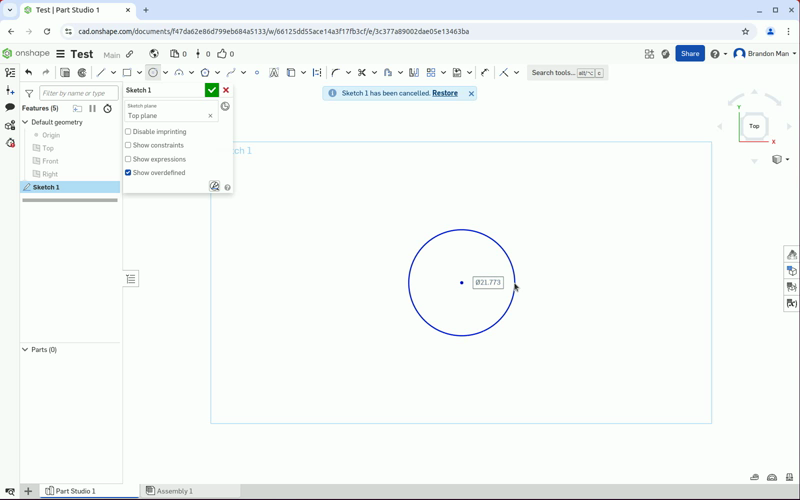
mouse_move(426, 253)
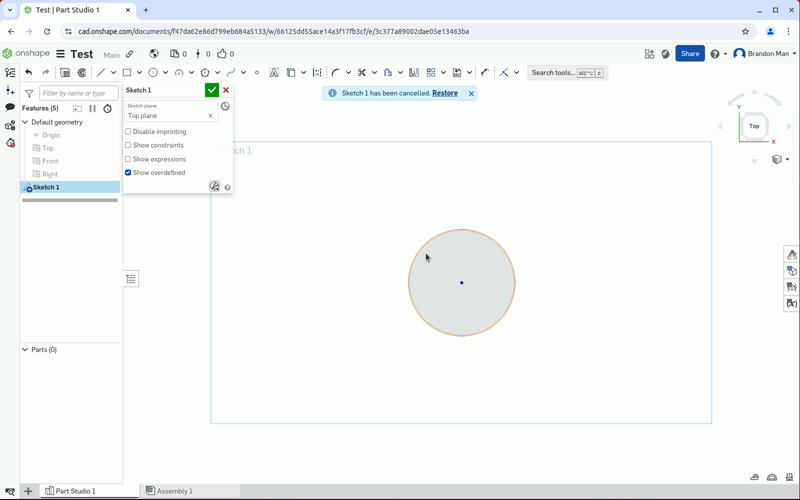
click(426, 253)
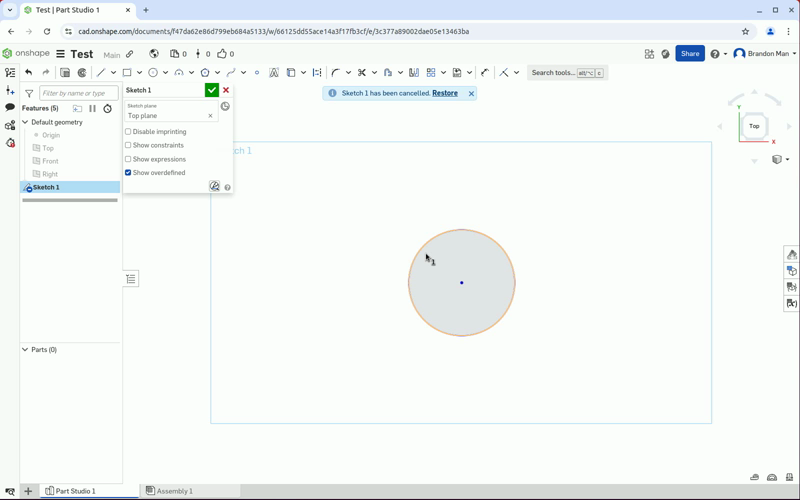
mouse_move(73, 352)
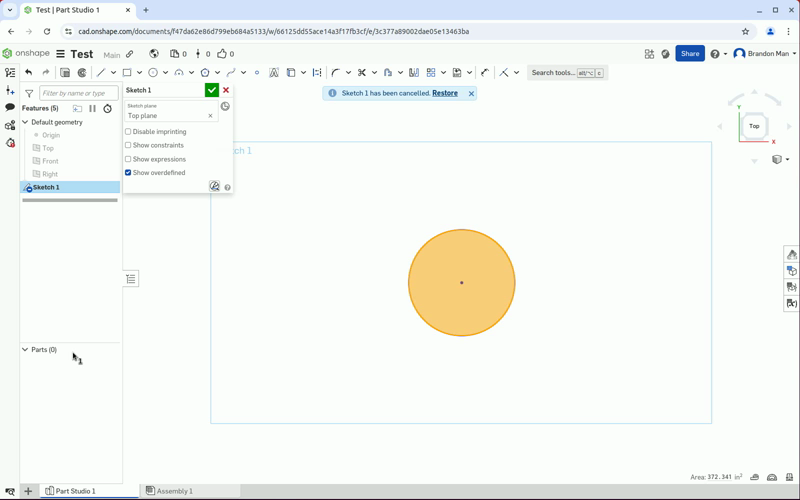
key(shift+y)
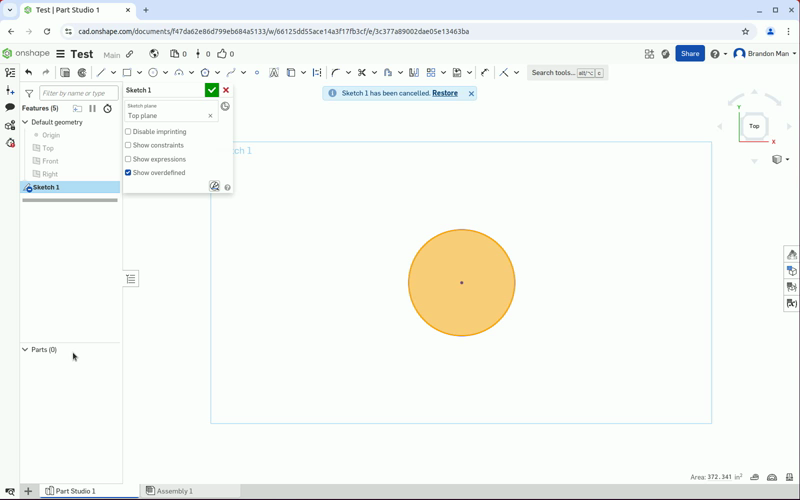
key(shift+e)
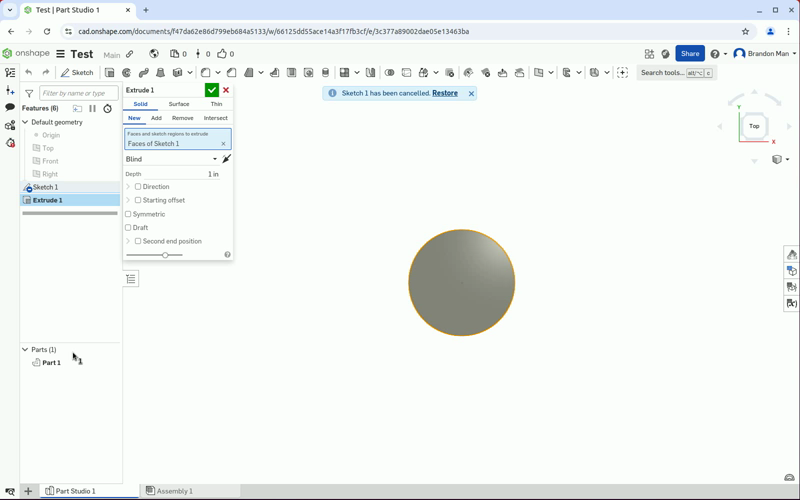
mouse_move(143, 106)
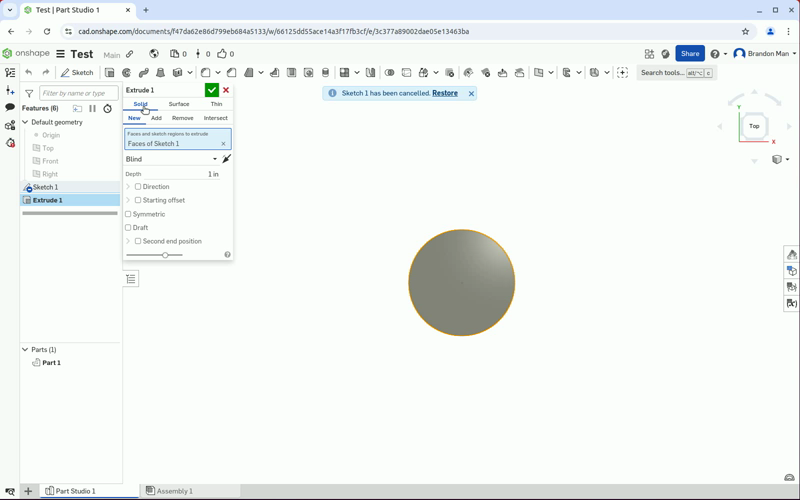
click(143, 106)
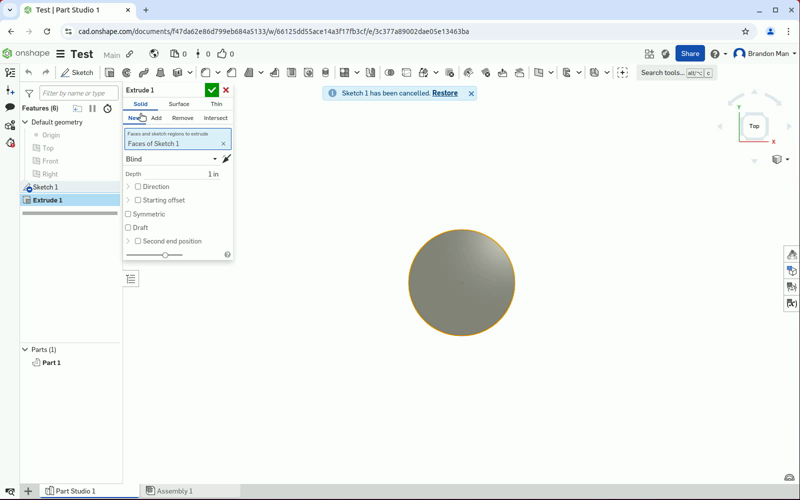
mouse_move(137, 120)
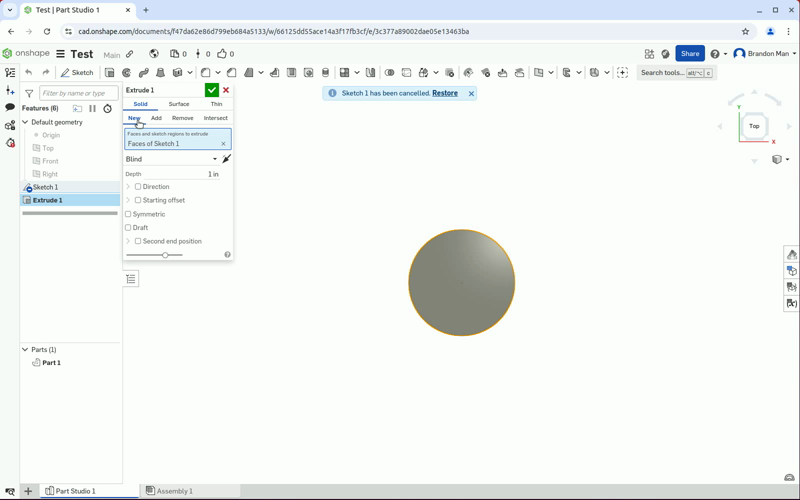
click(137, 120)
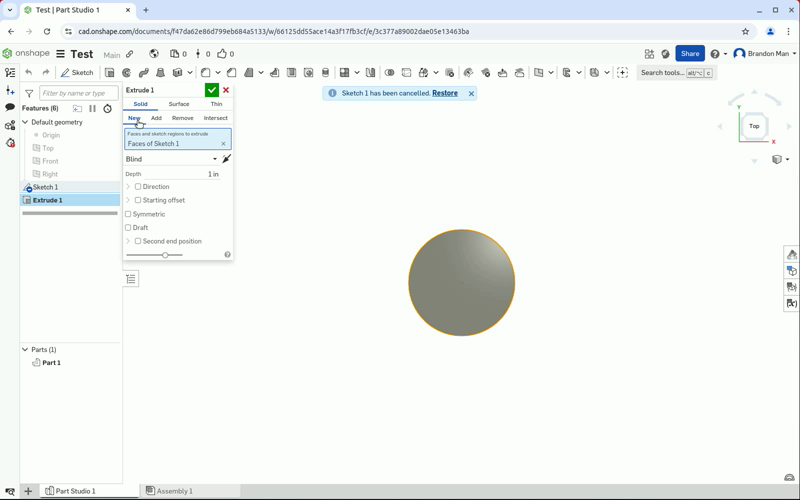
key(tab, 4)
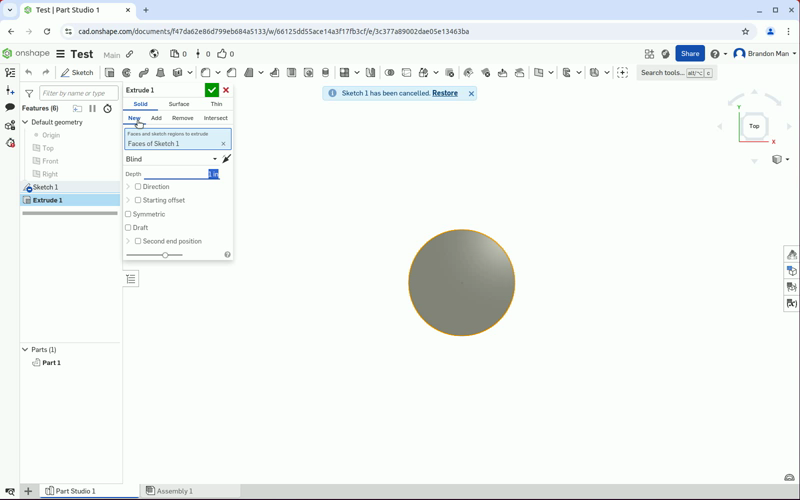
text(23.108)
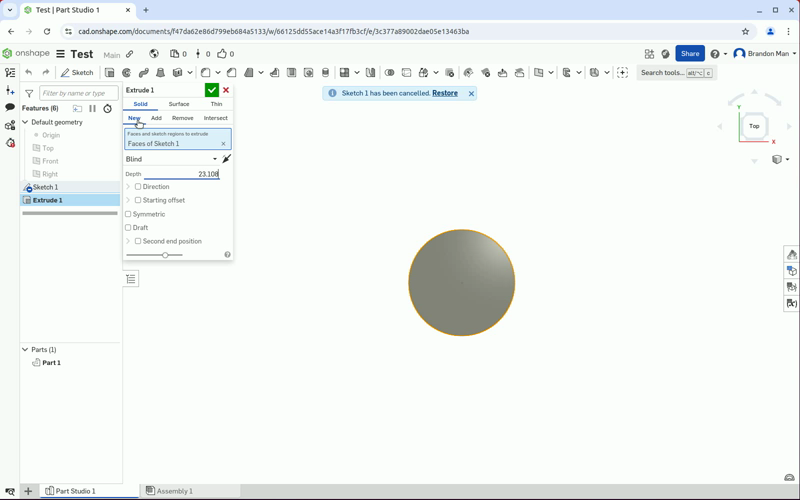
key(enter)
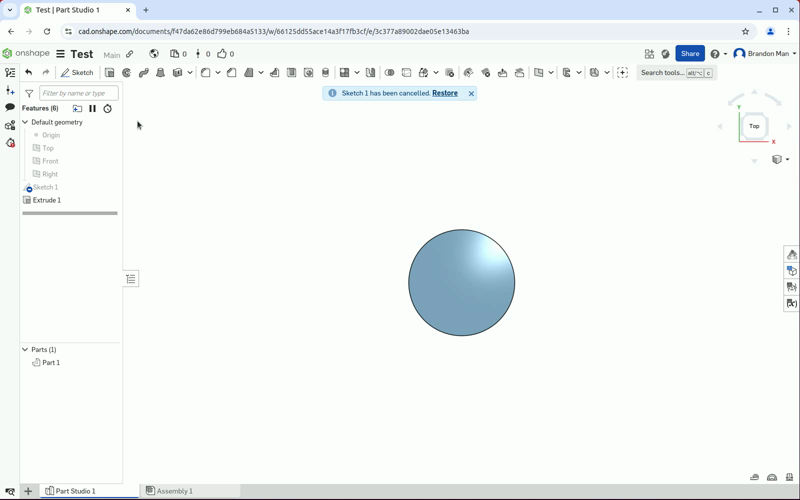
key(shift+h)
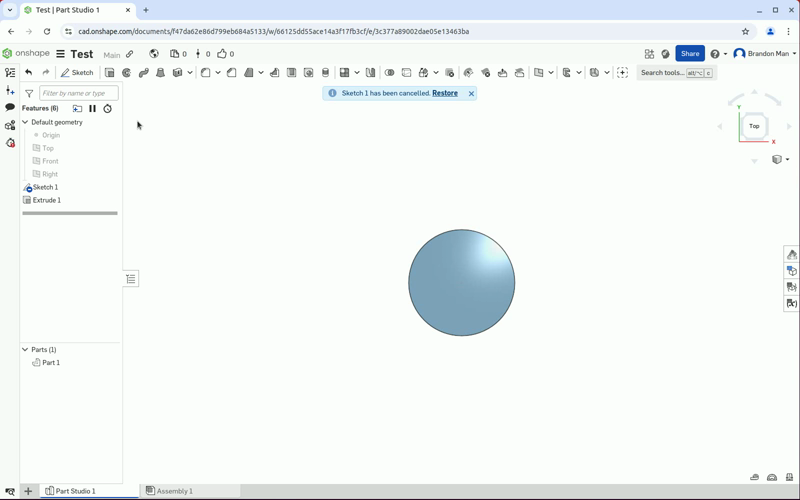
key(shift+h)
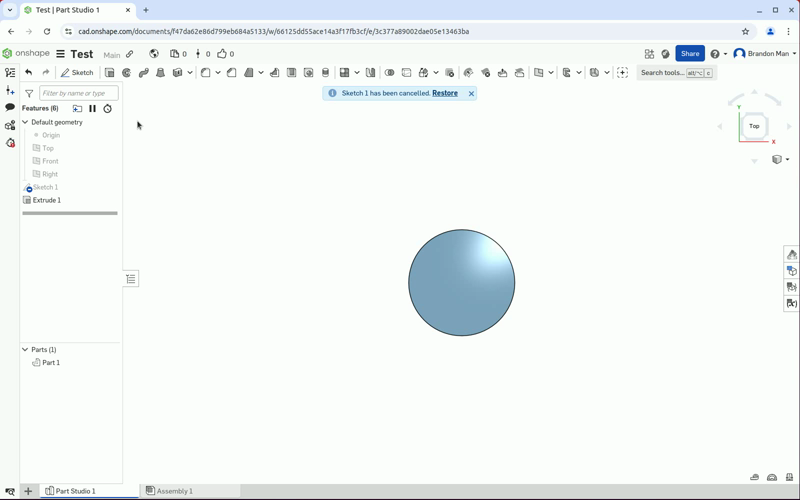
mouse_move(73, 189)
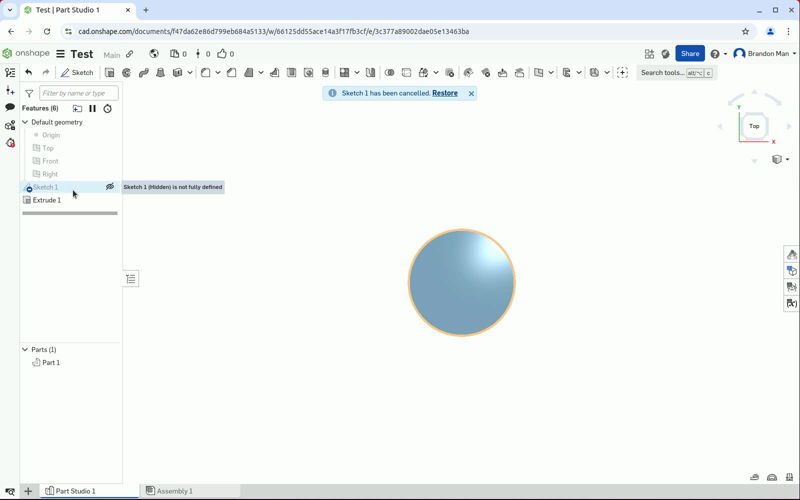
click(73, 189)
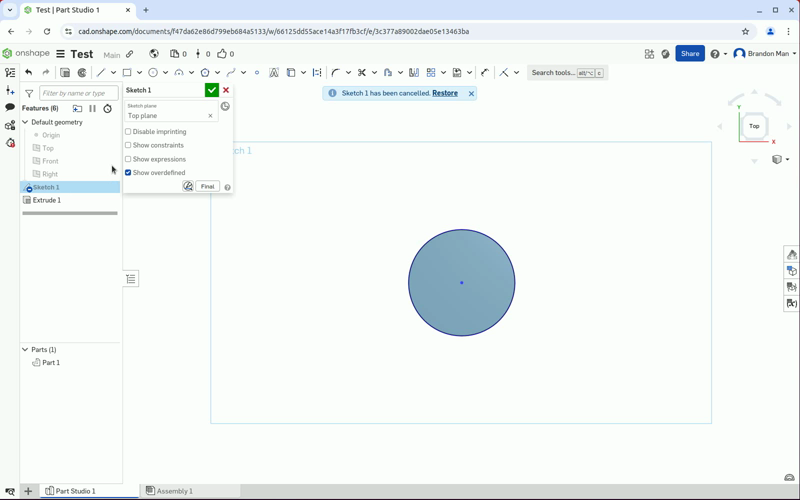
mouse_move(229, 92)
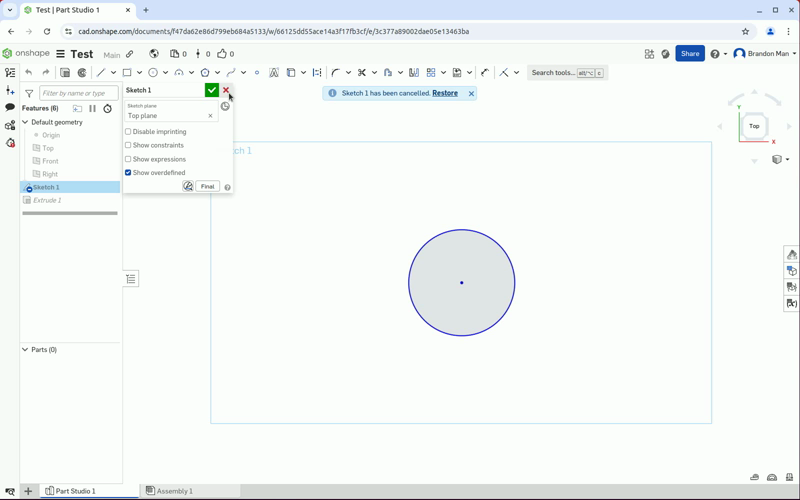
click(229, 92)
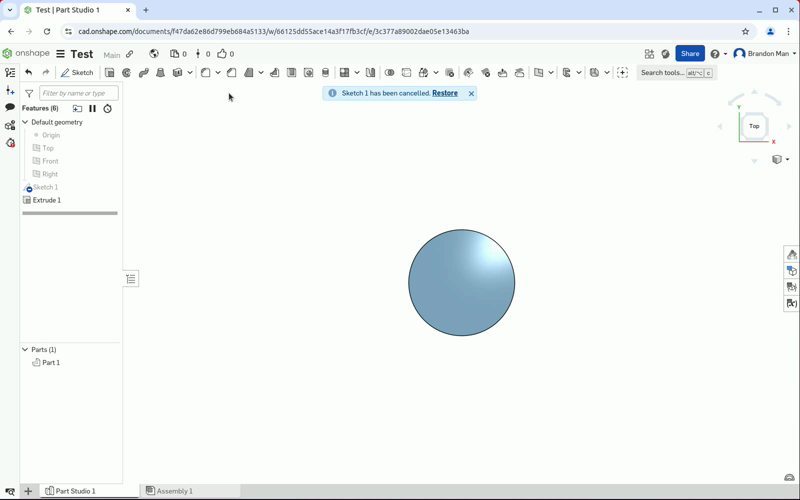
mouse_move(541, 75)
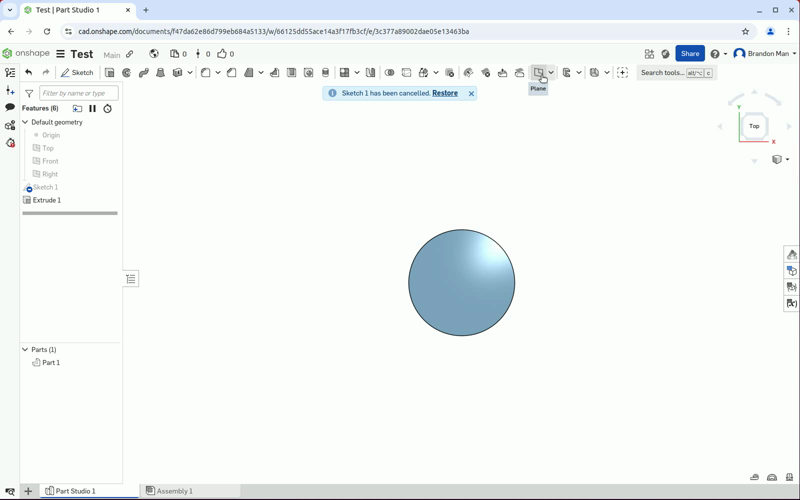
click(541, 75)
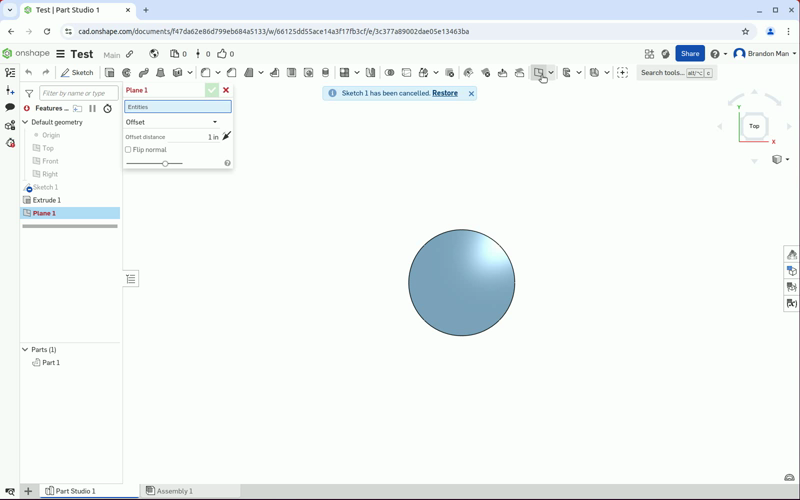
mouse_move(73, 150)
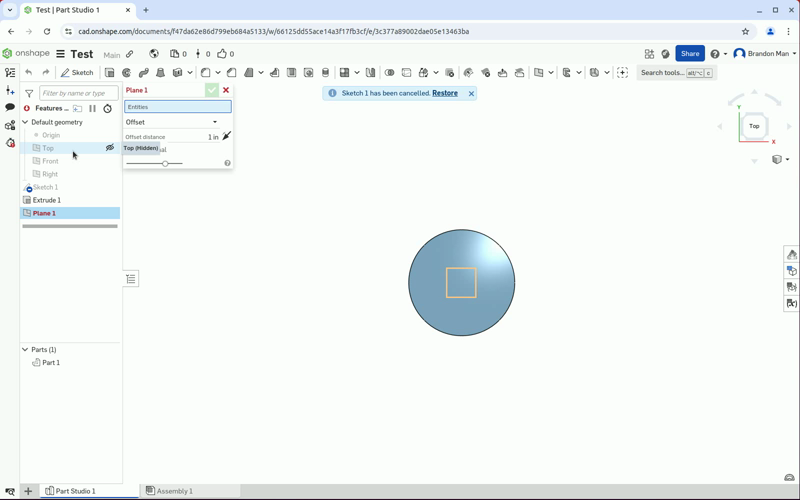
click(73, 150)
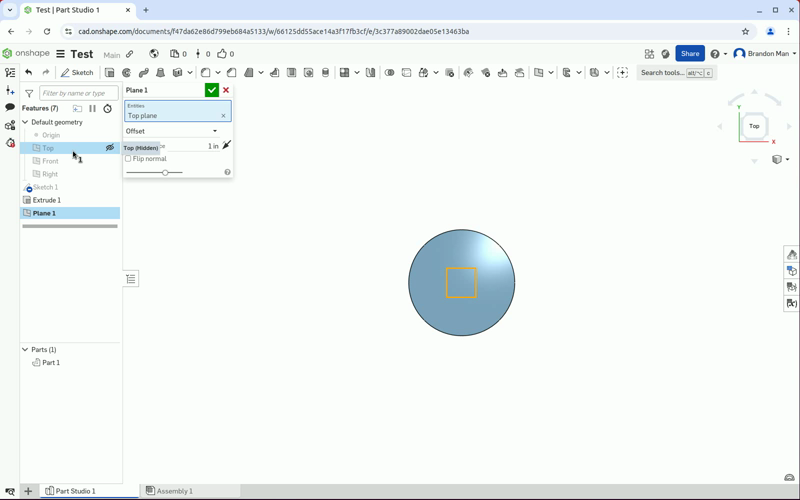
key(tab, 2)
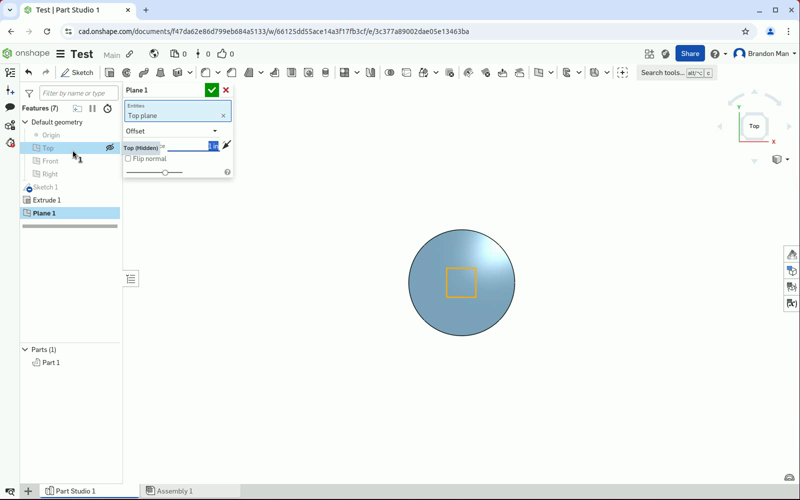
text(23.108)
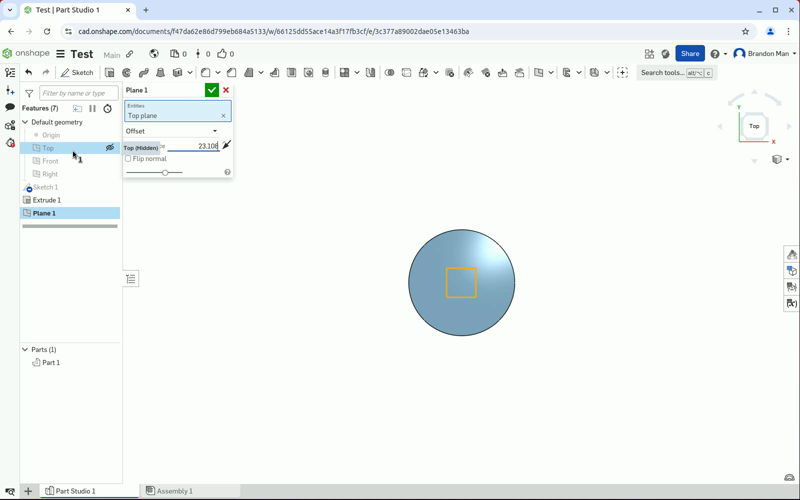
key(enter, 2)
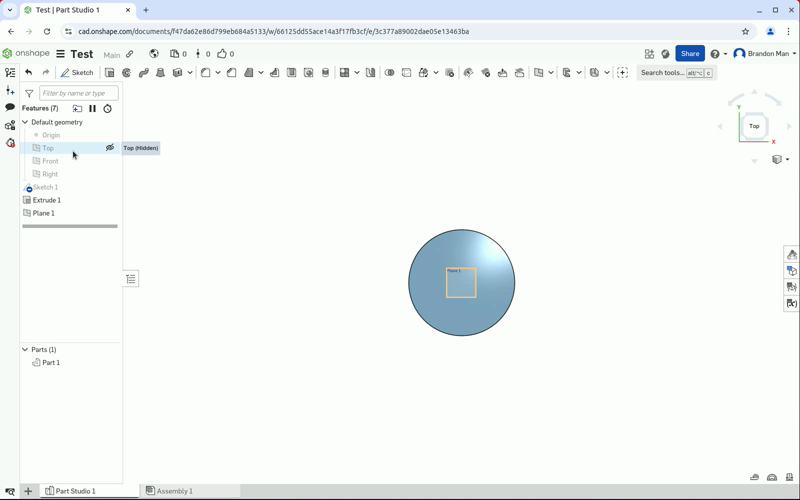
key(shift+s)
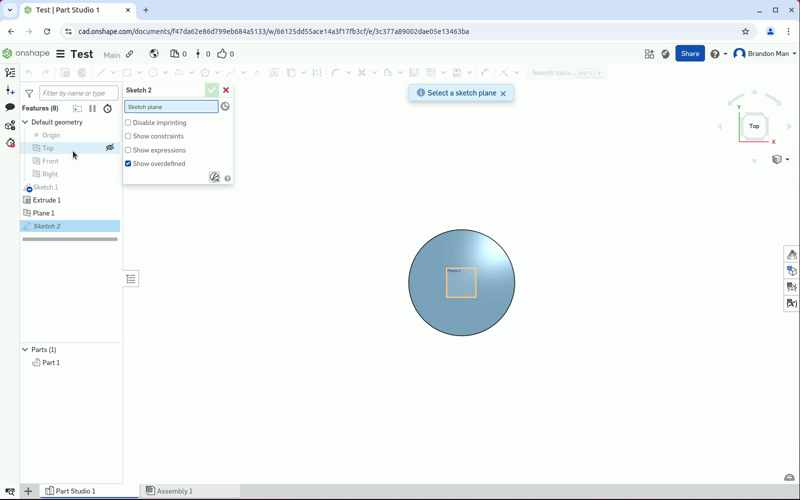
mouse_move(73, 215)
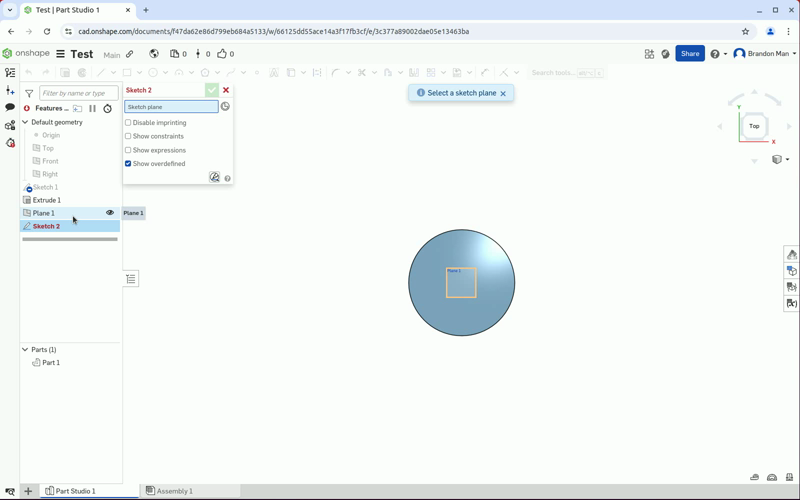
click(73, 215)
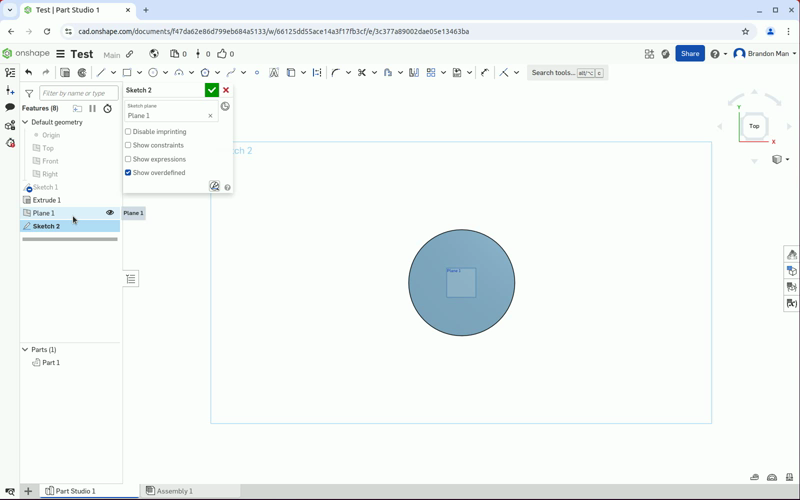
mouse_move(73, 352)
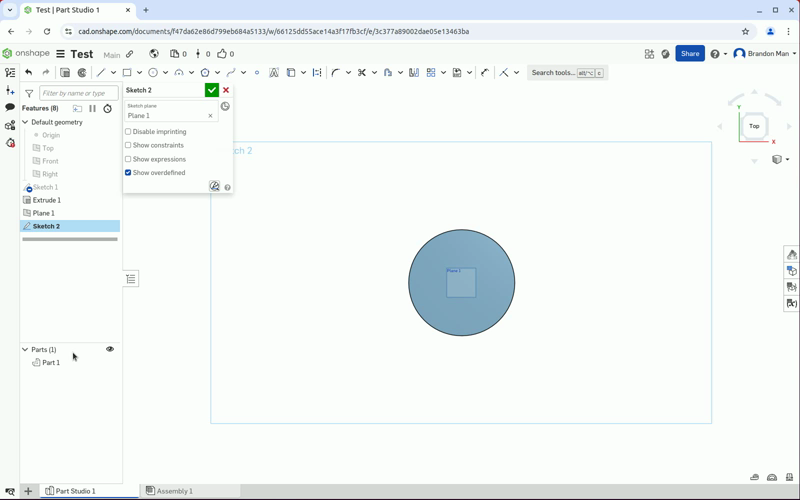
key(y)
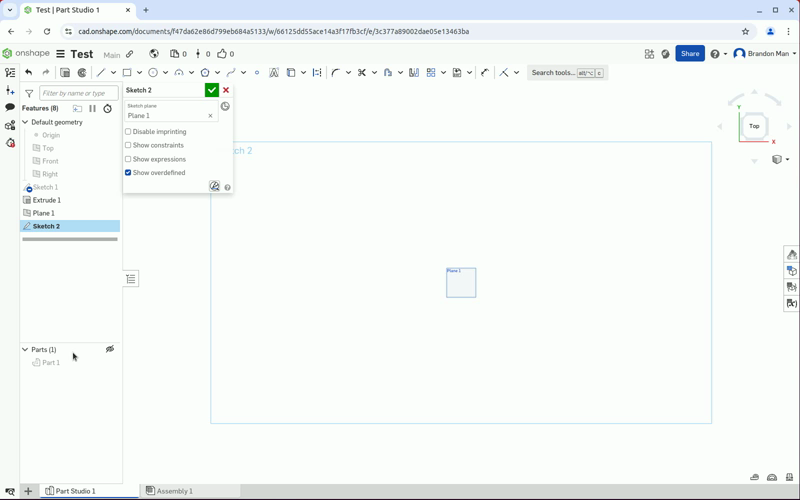
key(c)
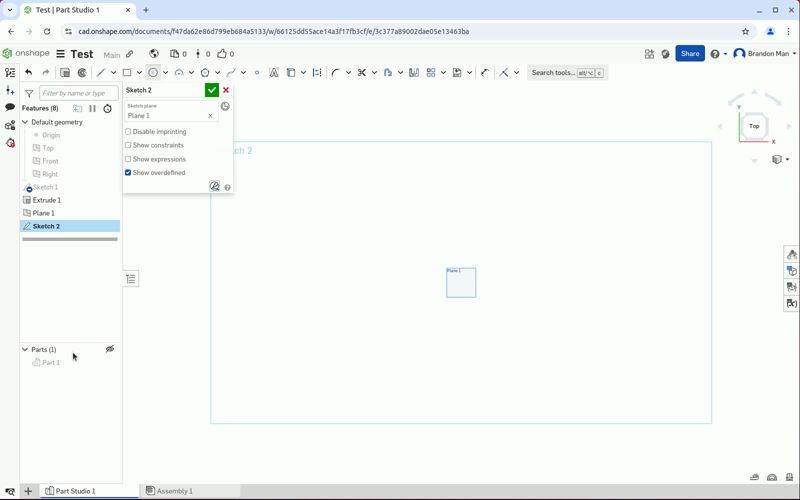
key_down(shift)
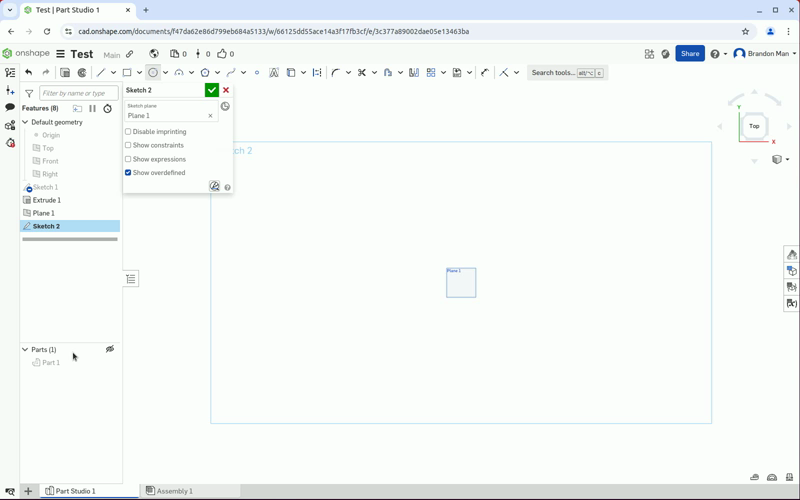
mouse_move(461, 282)
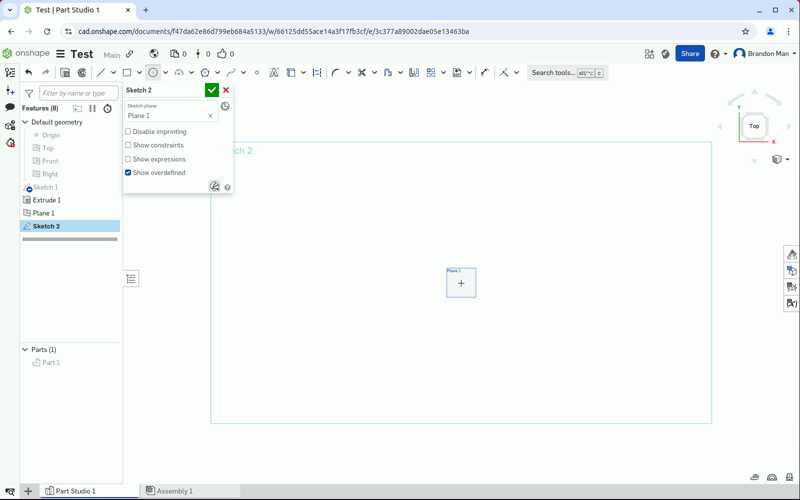
click(461, 282)
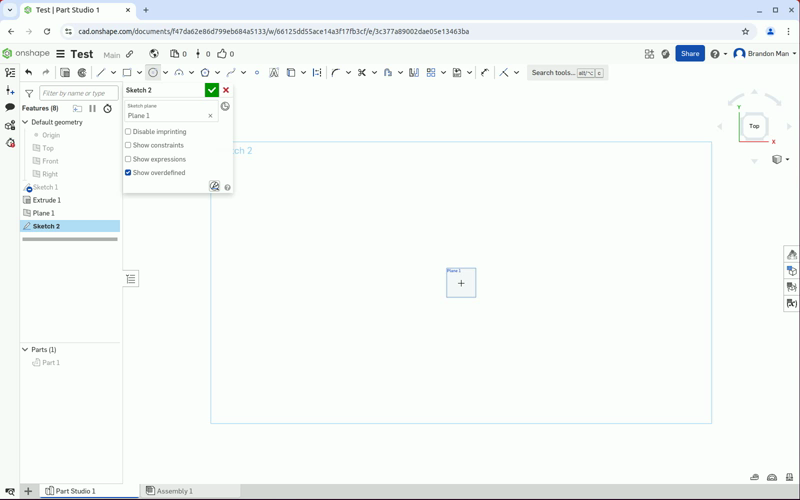
key_up(shift)
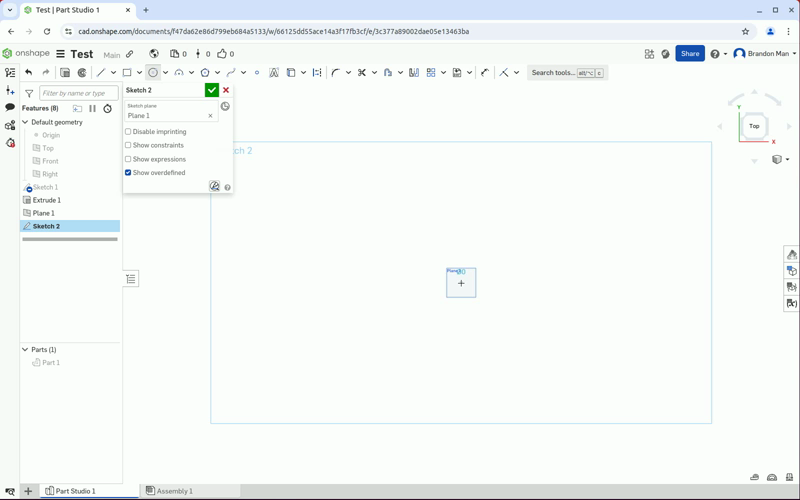
mouse_move(508, 282)
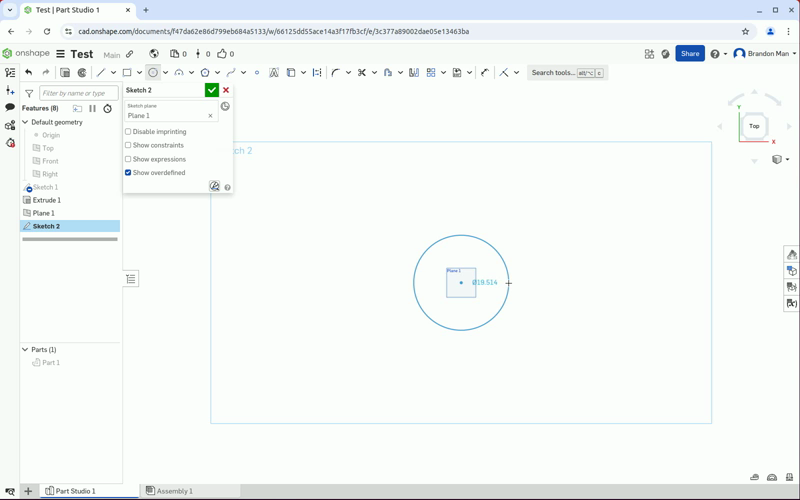
click(508, 282)
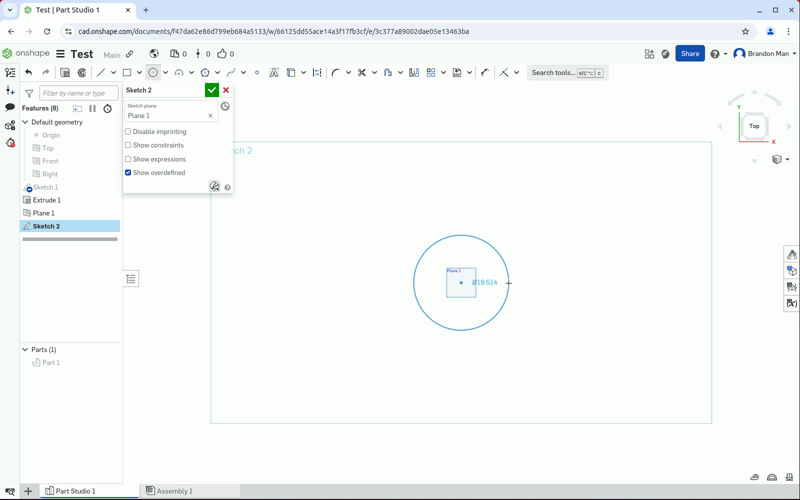
key(esc)
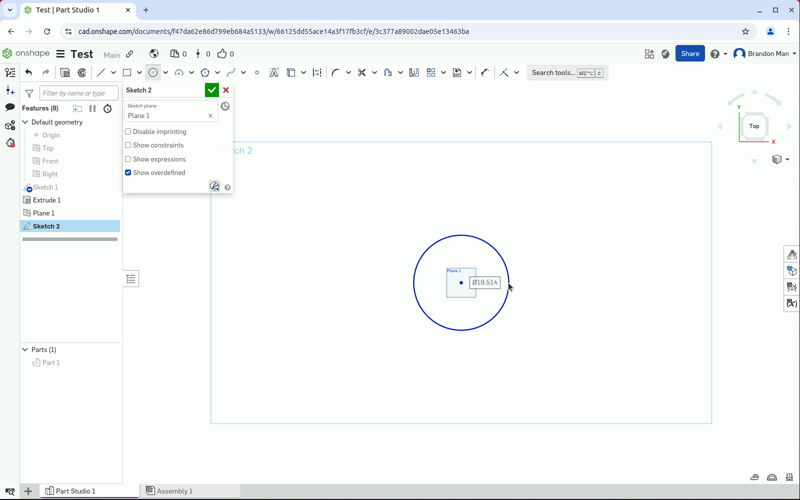
mouse_move(422, 280)
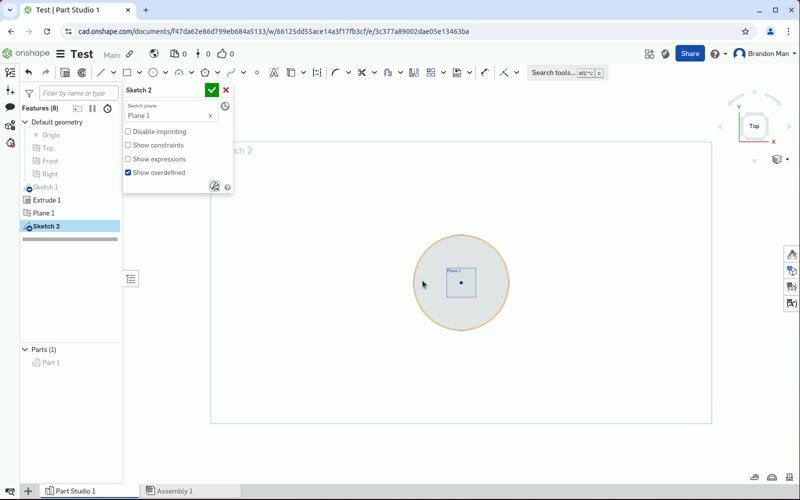
click(422, 280)
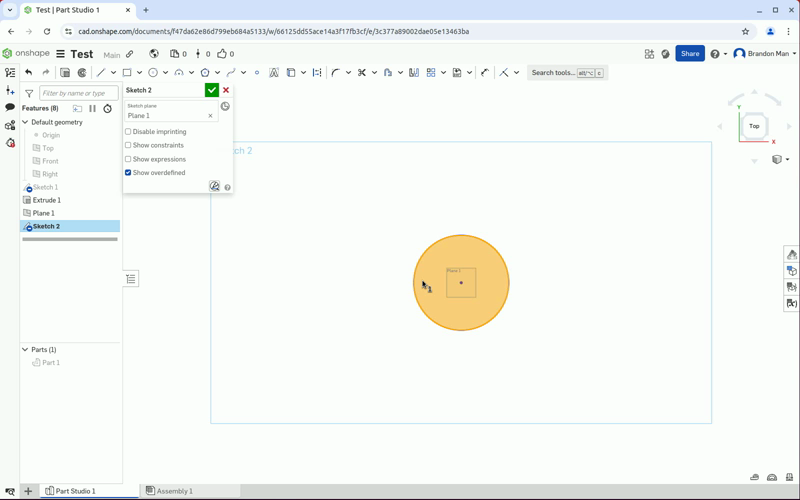
mouse_move(73, 352)
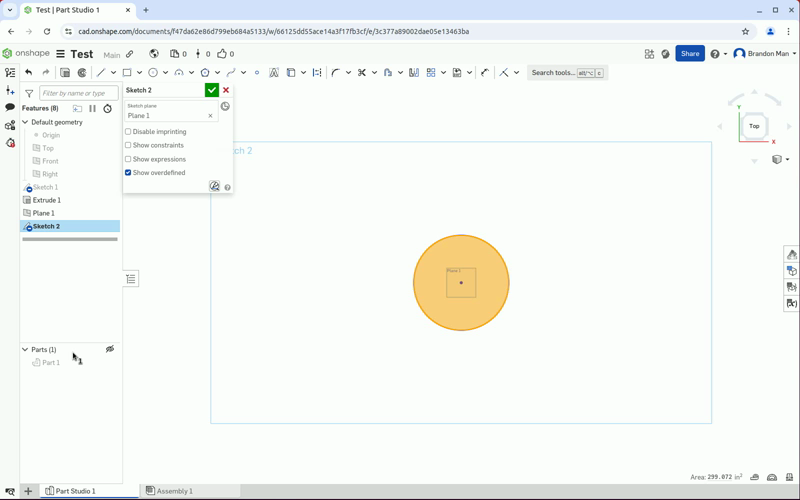
key(shift+y)
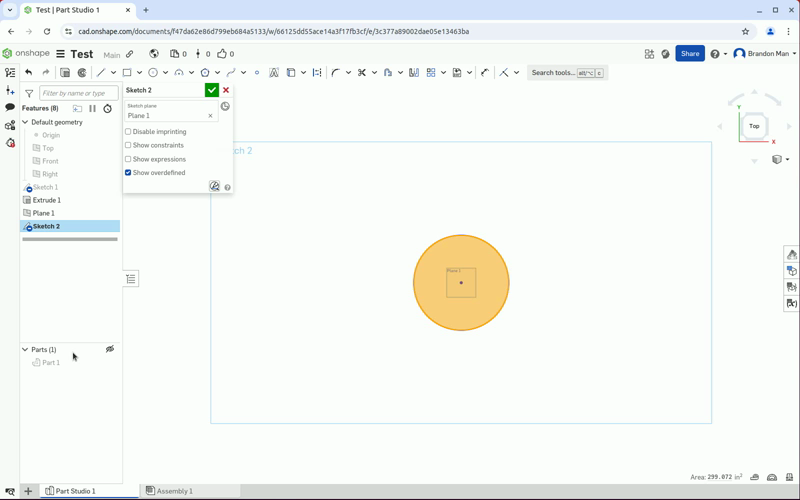
key(shift+e)
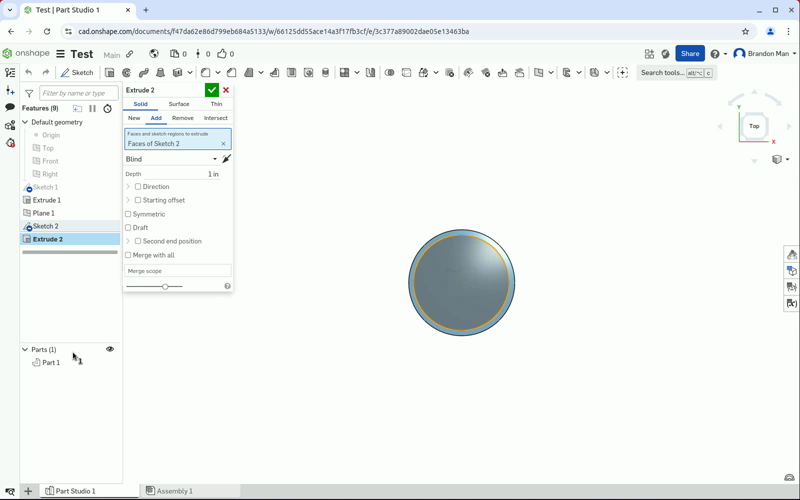
mouse_move(143, 106)
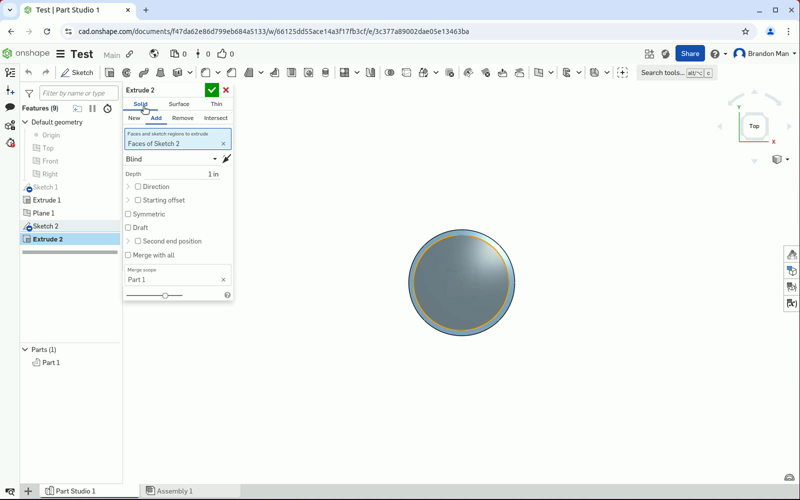
click(143, 106)
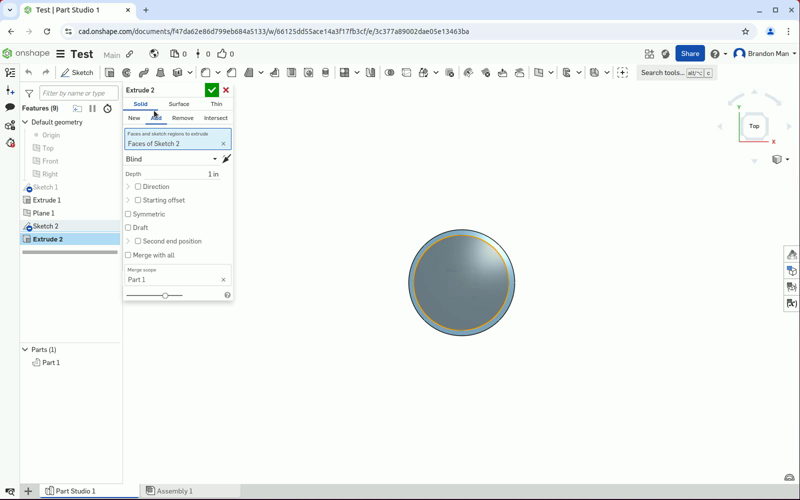
mouse_move(186, 120)
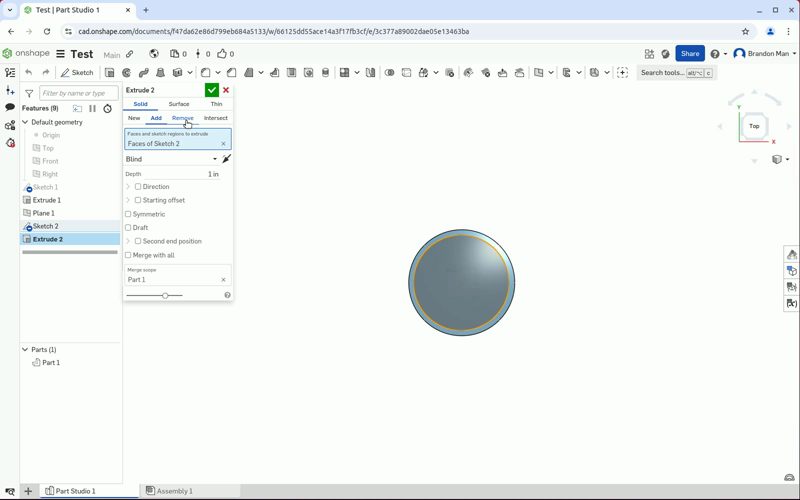
click(186, 120)
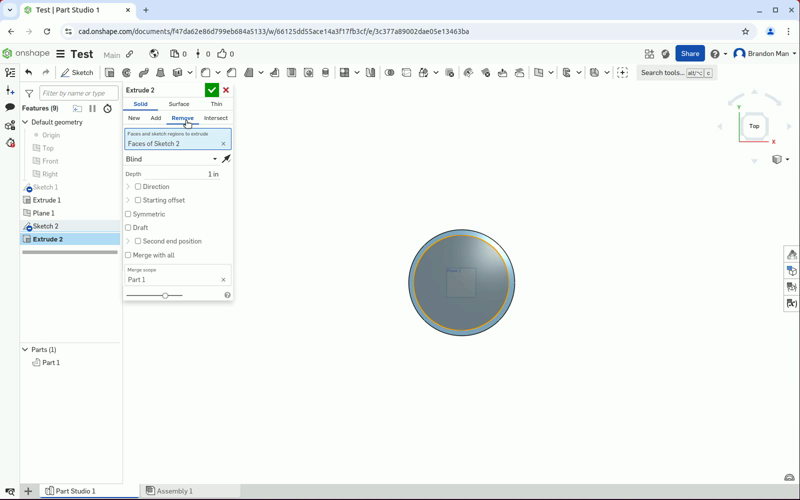
key(tab, 4)
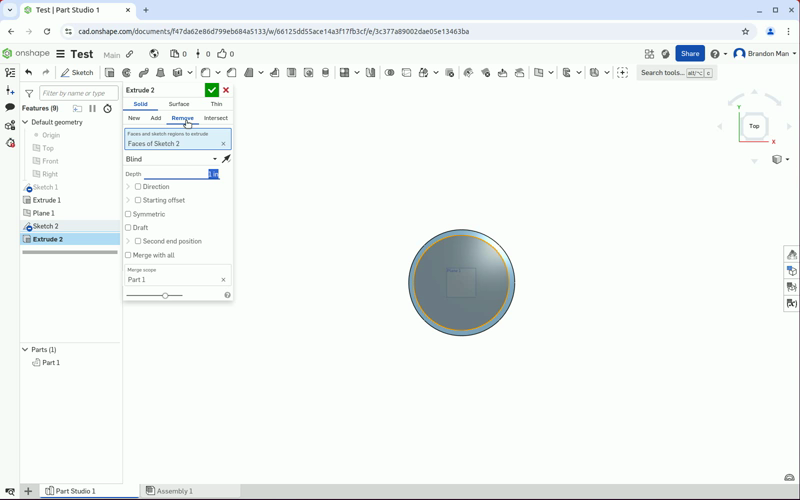
text(22.627)
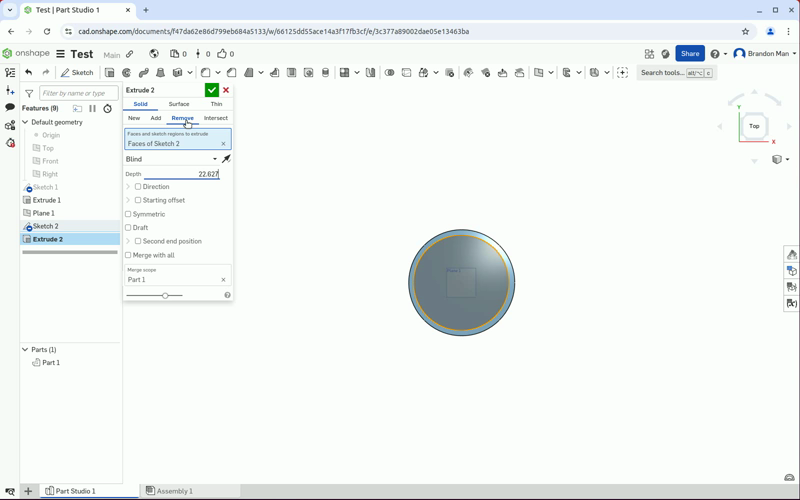
key(tab, 6)
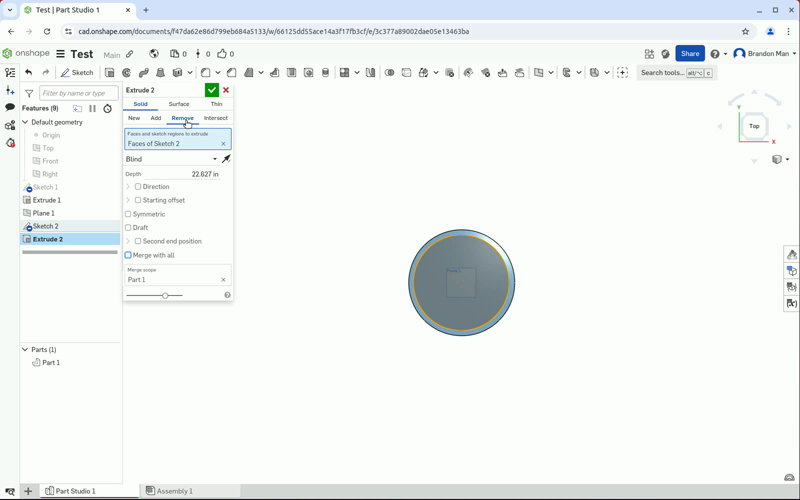
key(space)
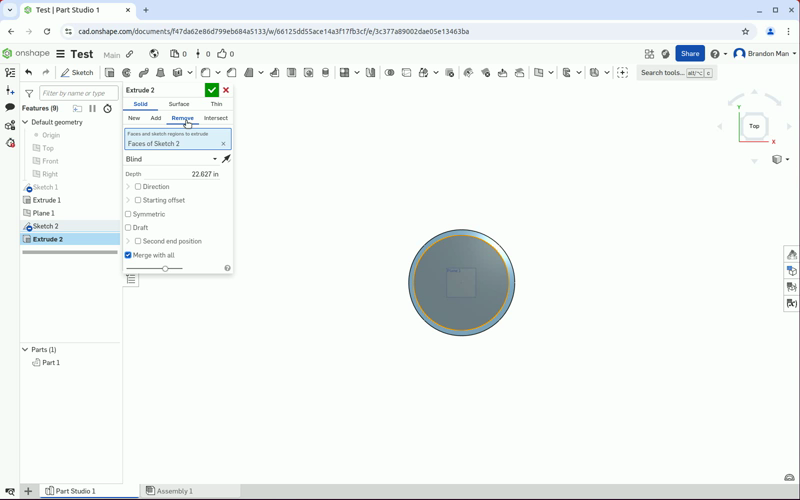
key(enter)
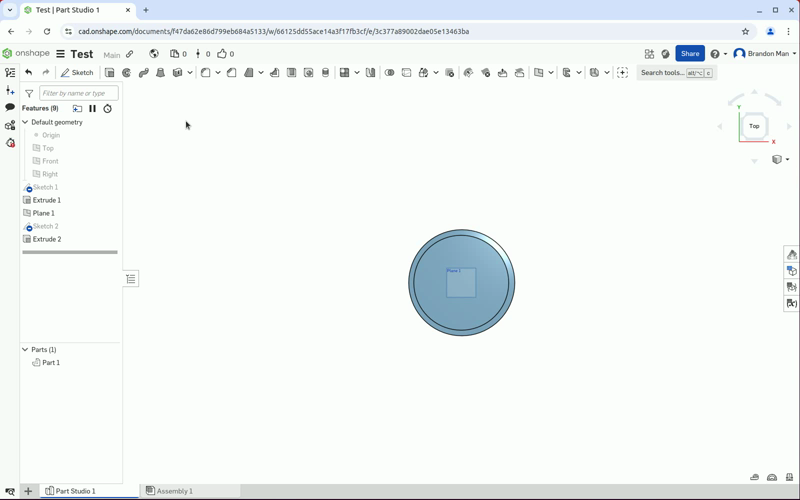
key(shift+h)
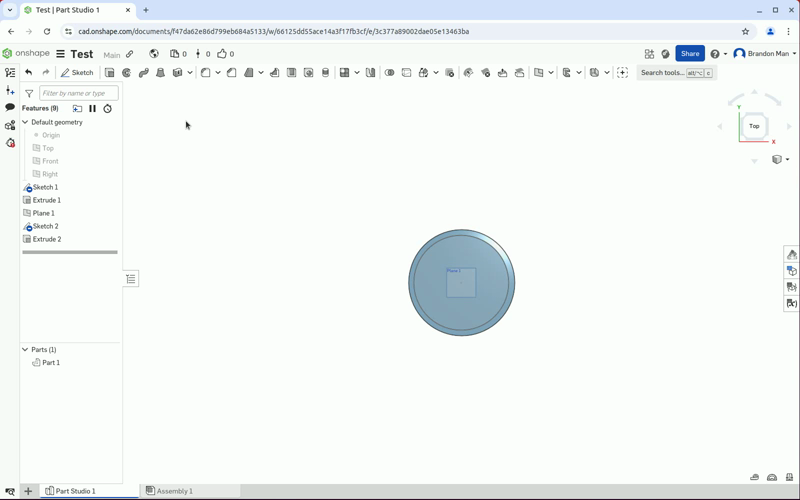
key(shift+h)
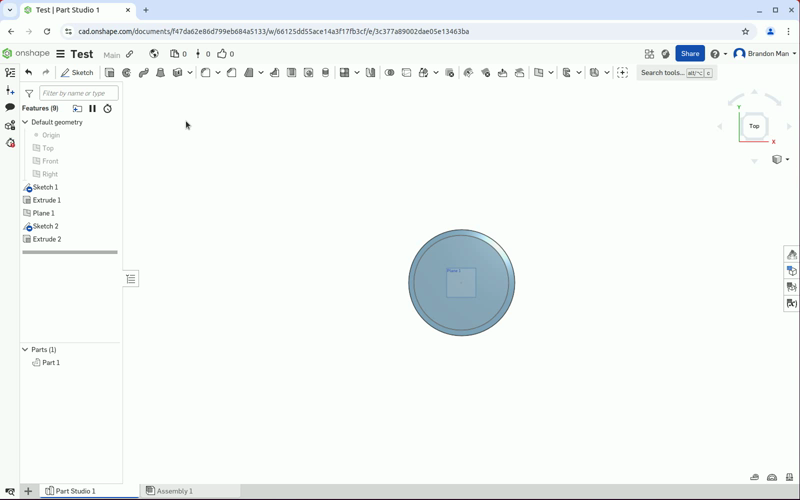
key(shift+7)
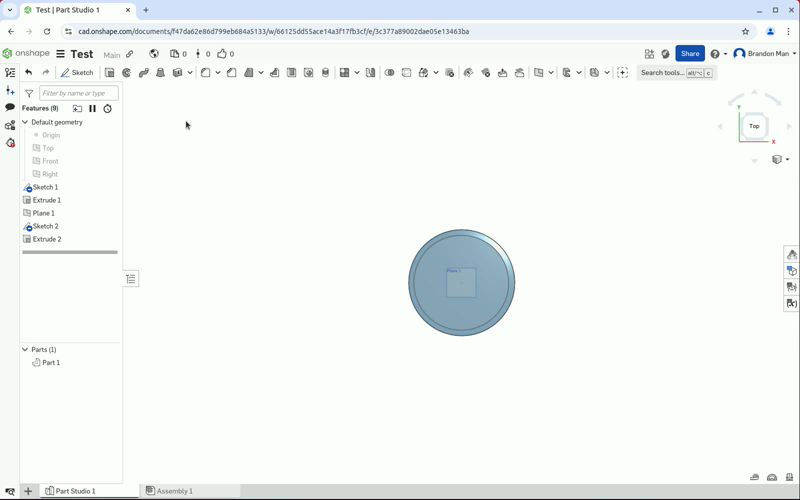
key(up, 3)
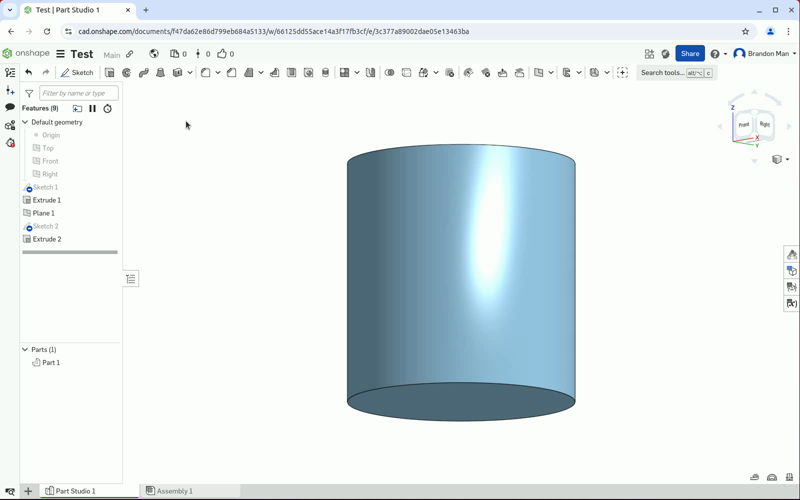
key(left, 3)
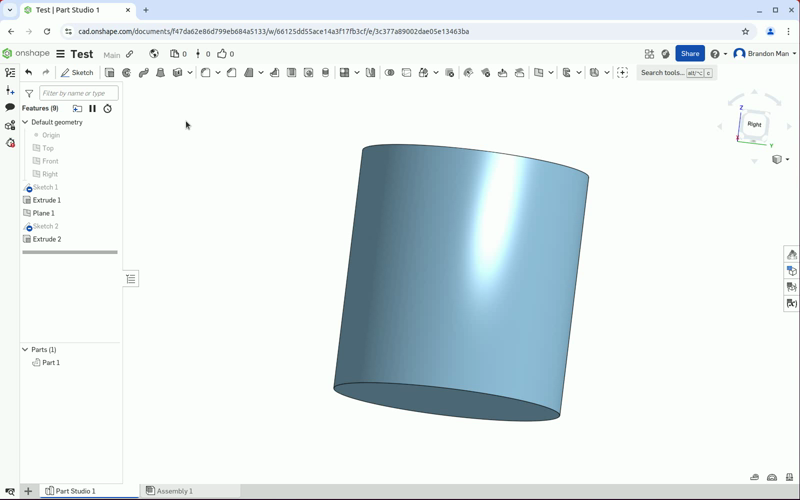
key(right, 3)
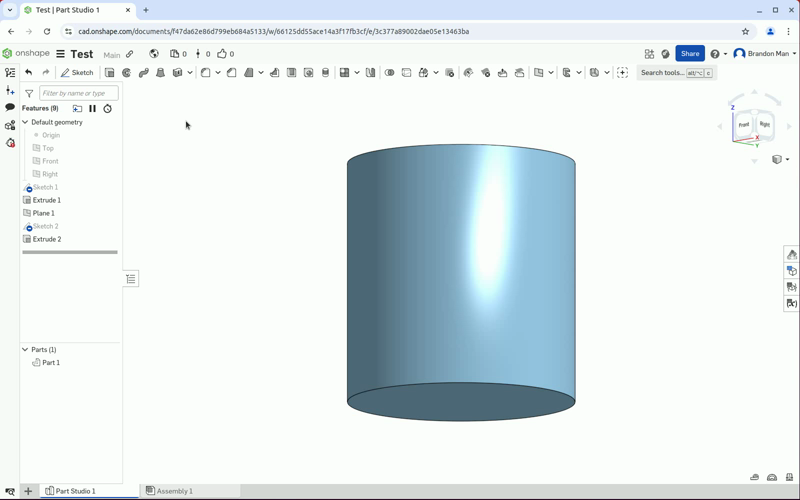
key(down, 3)
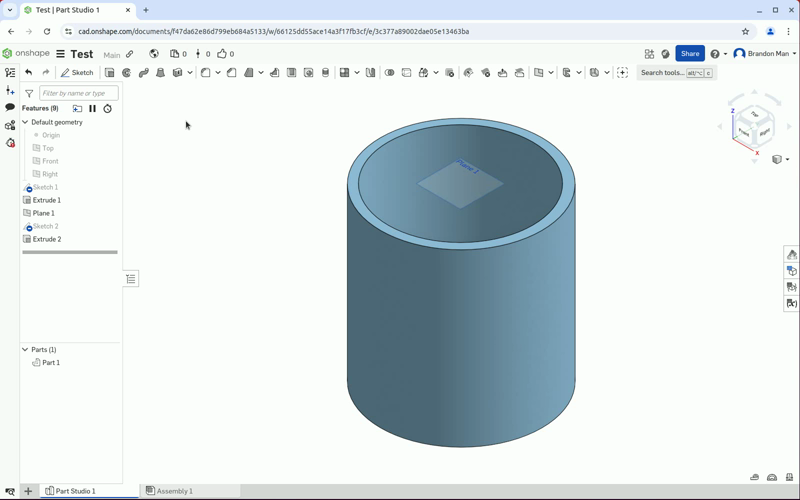
mouse_move(73, 189)
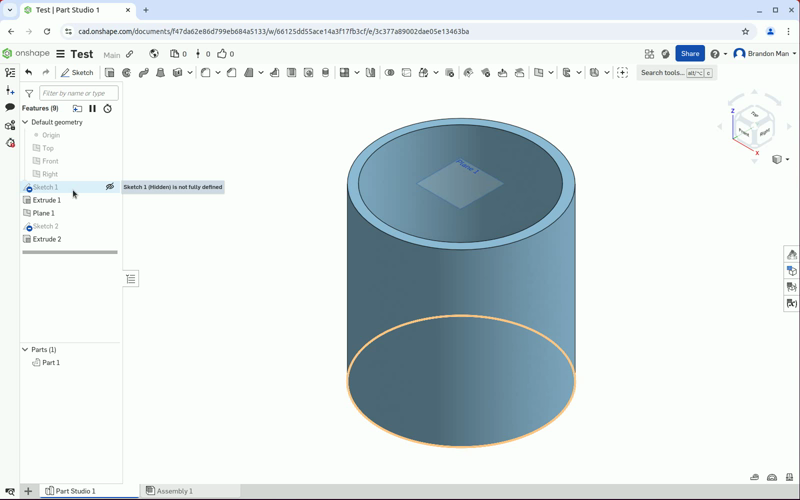
click(73, 189)